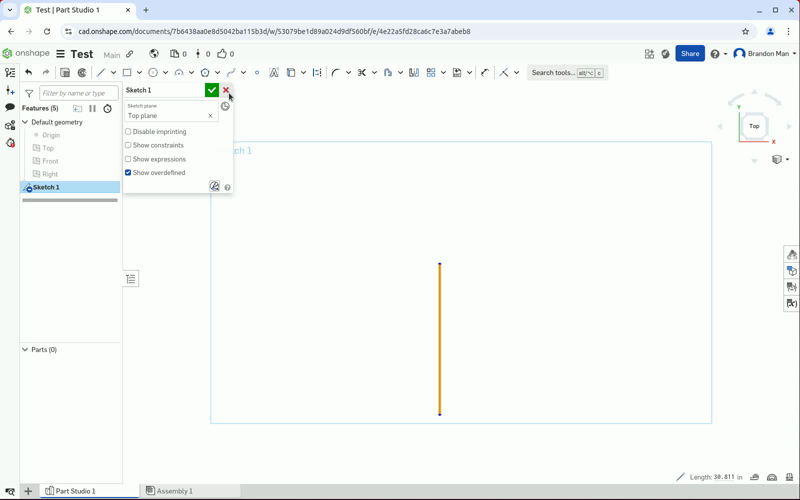
key(shift+h)
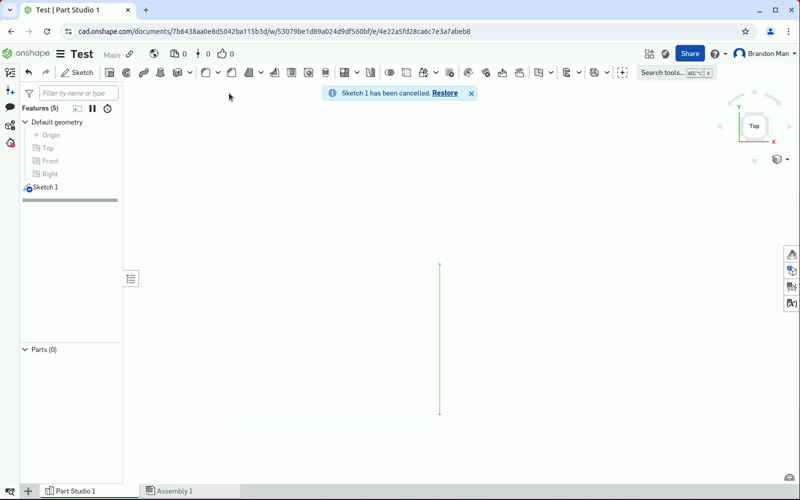
key(shift+s)
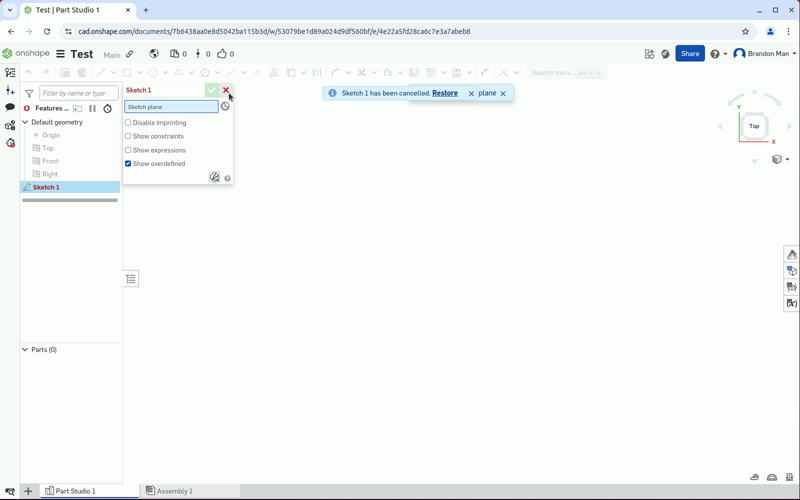
mouse_move(73, 150)
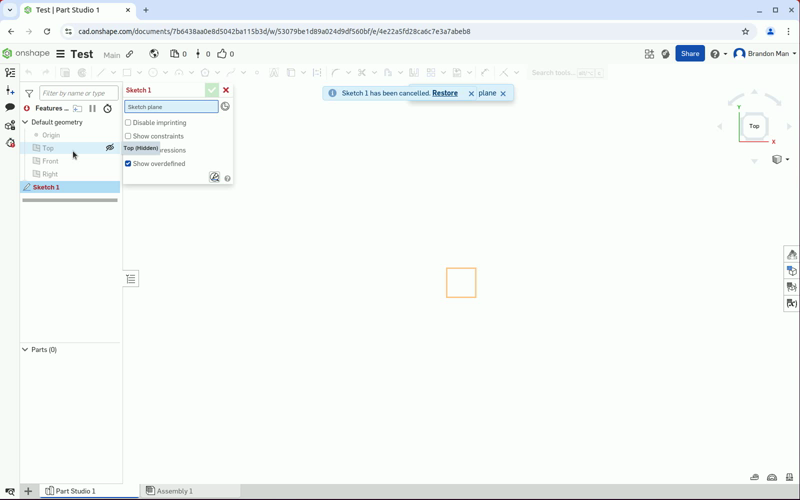
click(73, 150)
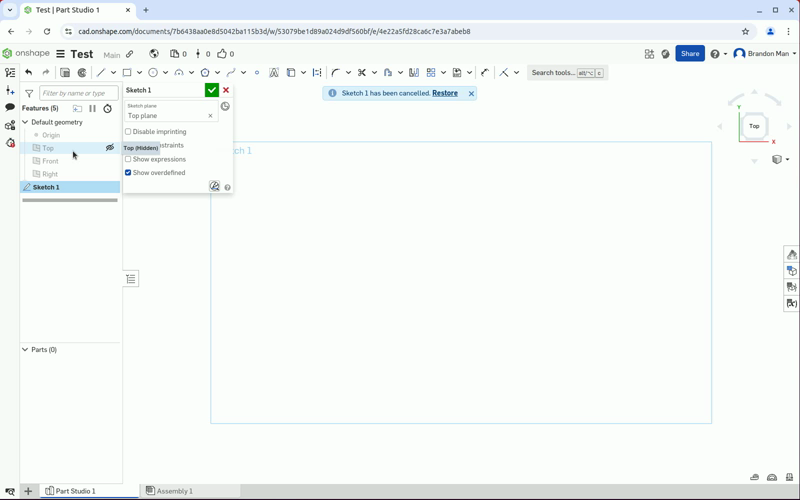
mouse_move(73, 352)
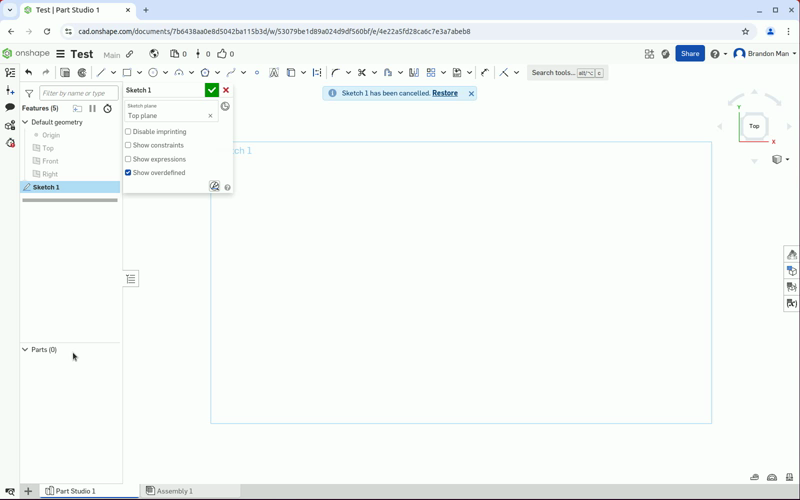
key(y)
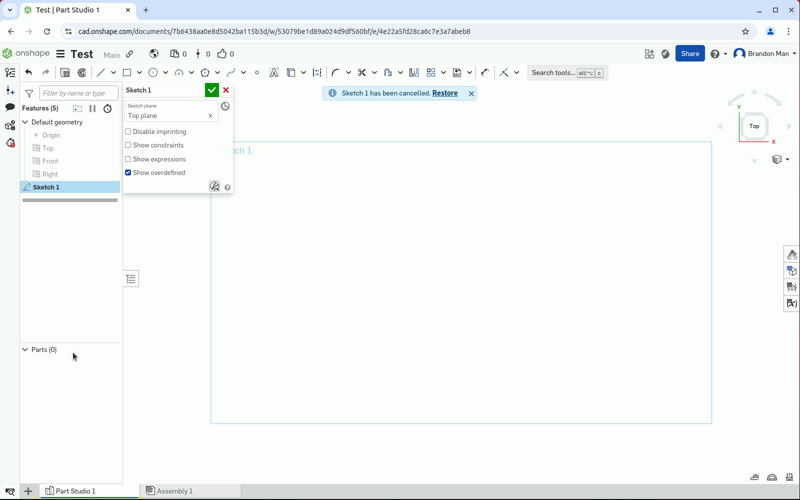
key(c)
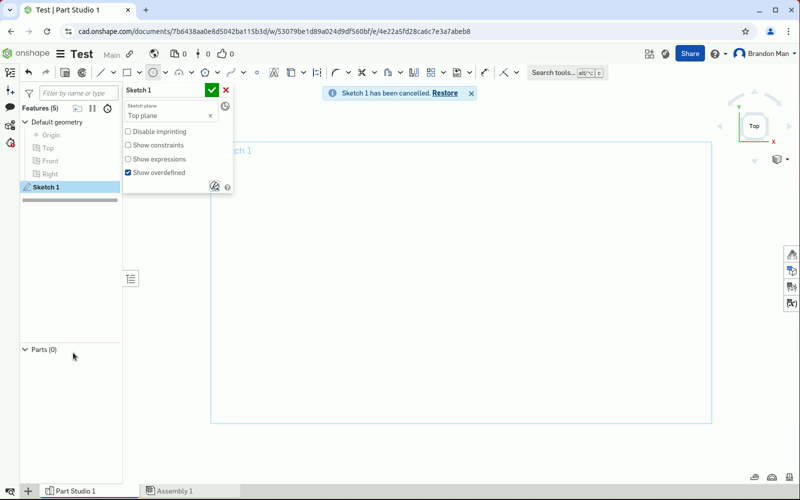
key_down(shift)
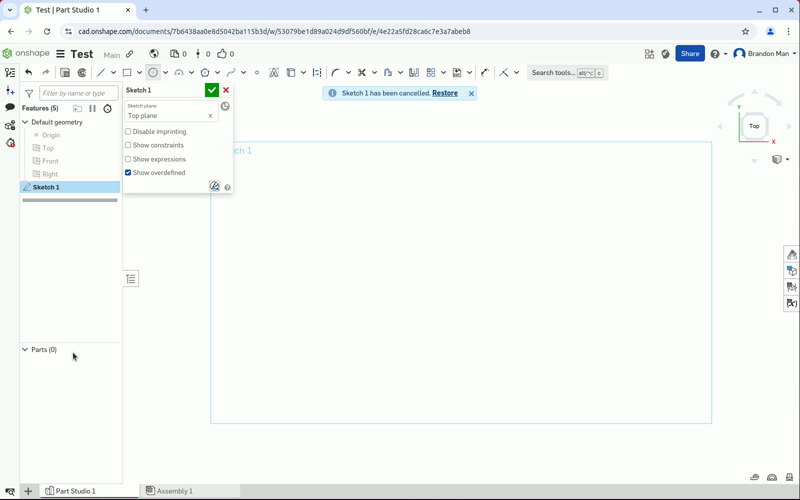
mouse_move(460, 282)
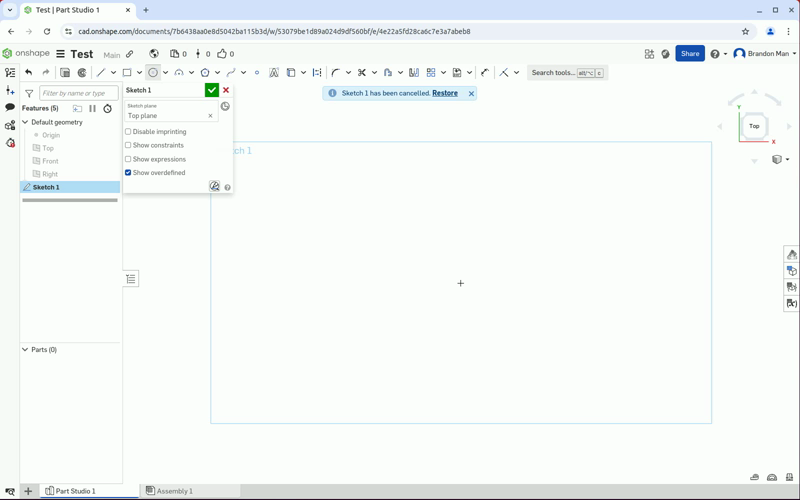
click(460, 282)
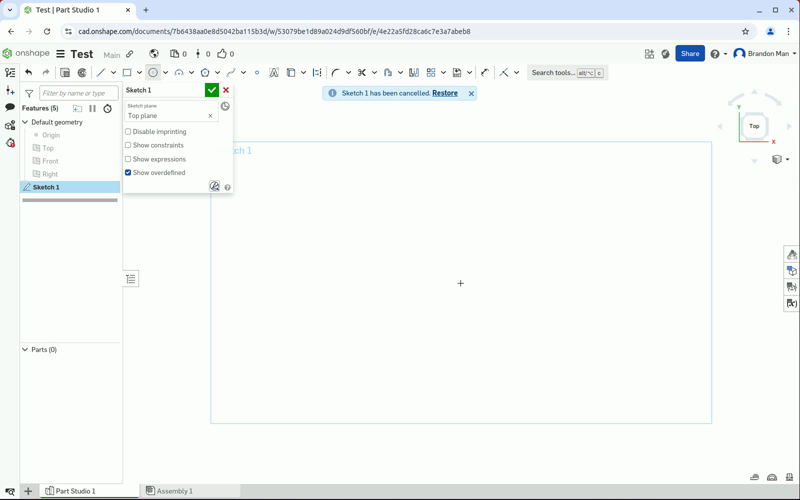
key_up(shift)
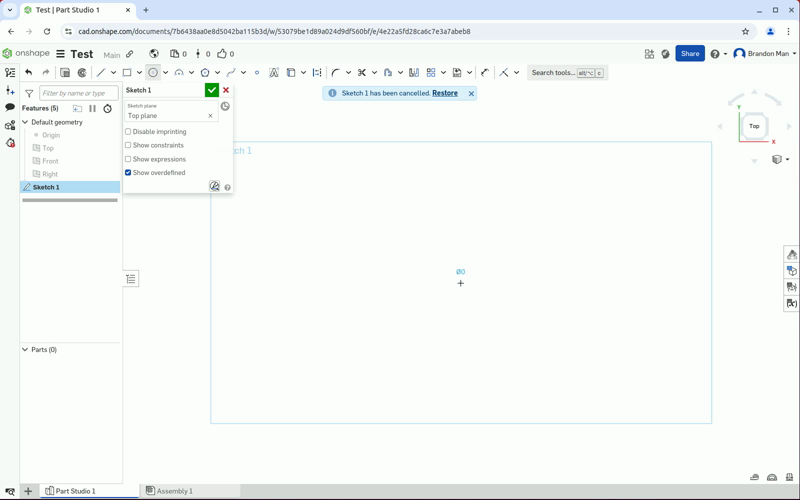
mouse_move(566, 282)
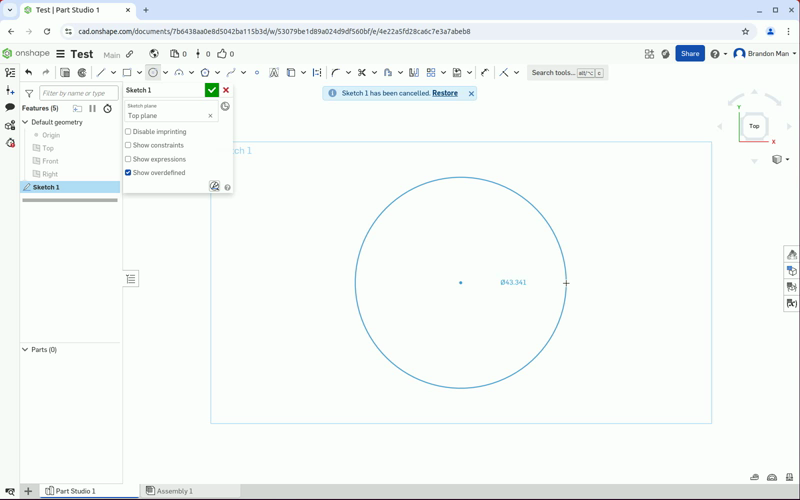
click(566, 282)
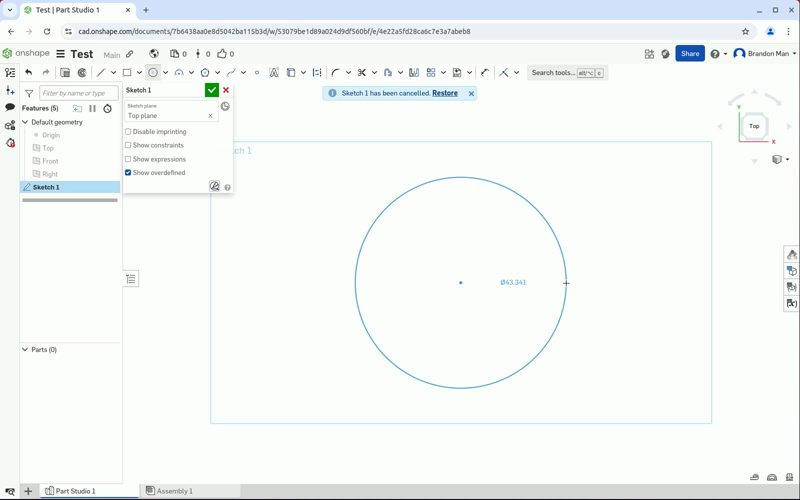
key(esc)
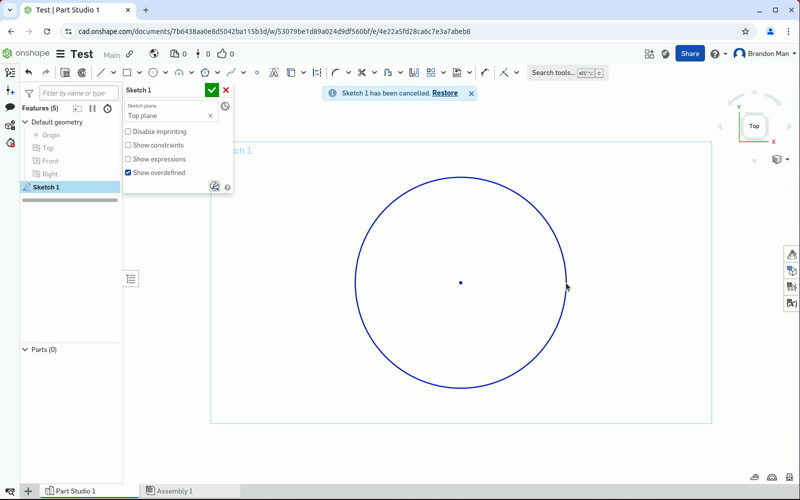
key(c)
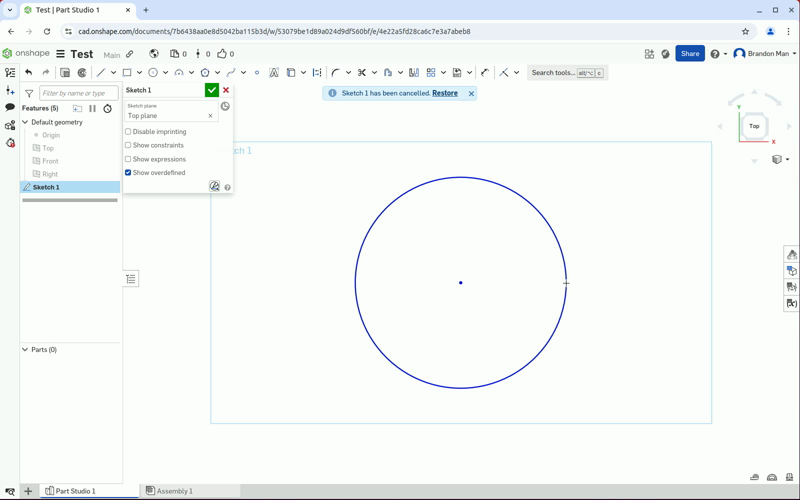
key_down(shift)
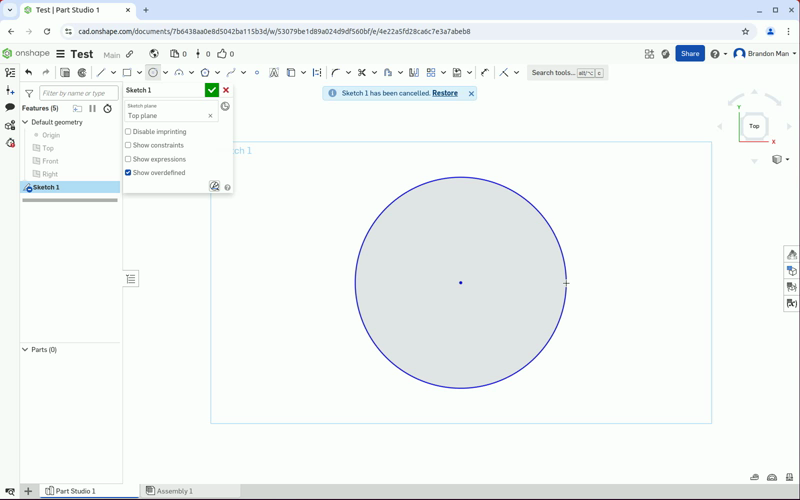
mouse_move(460, 282)
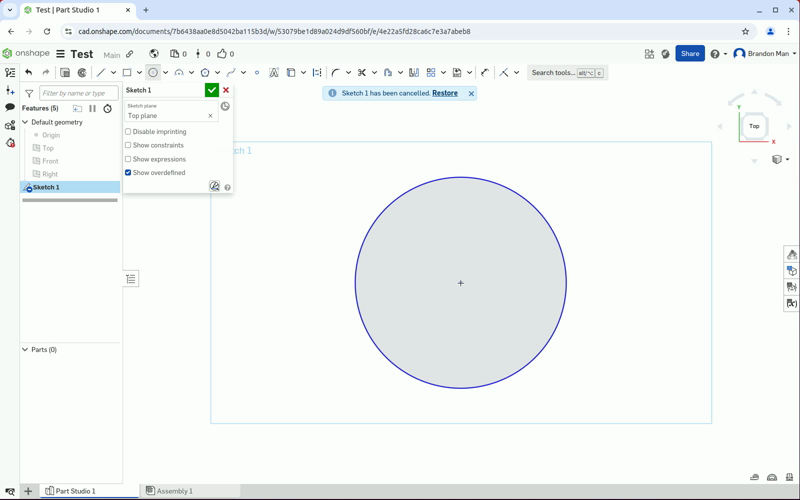
click(460, 282)
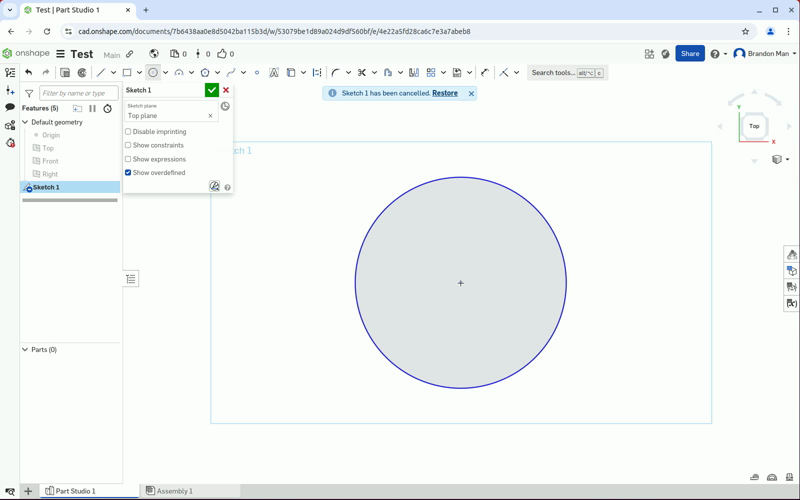
key_up(shift)
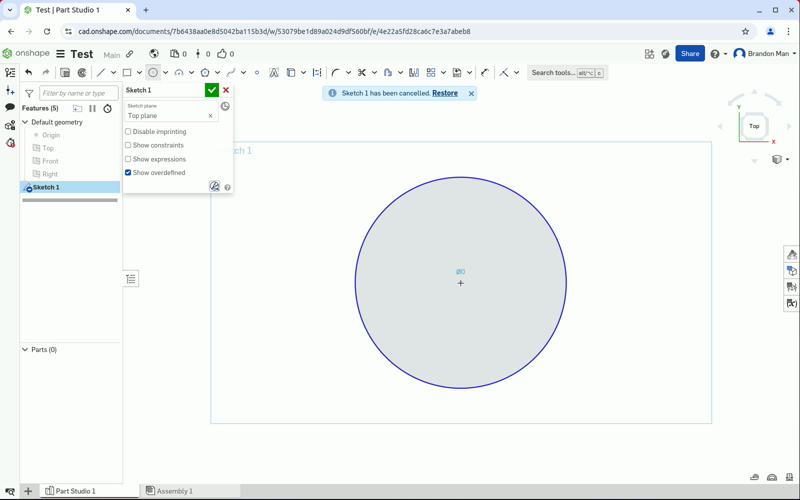
mouse_move(535, 282)
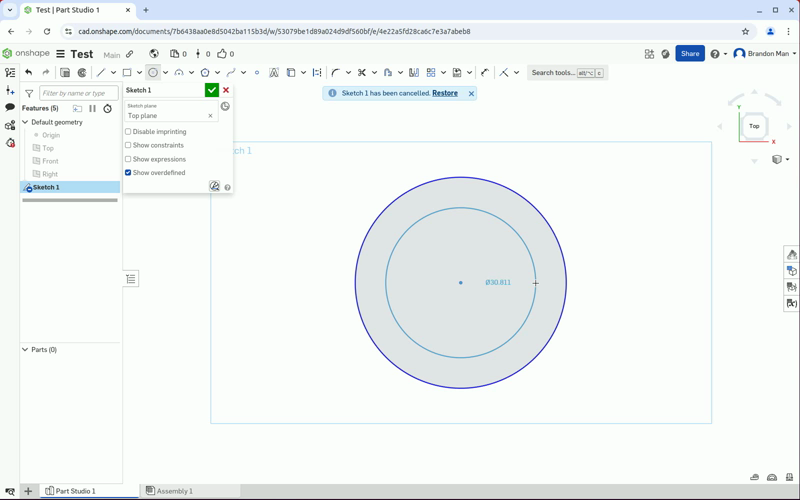
click(535, 282)
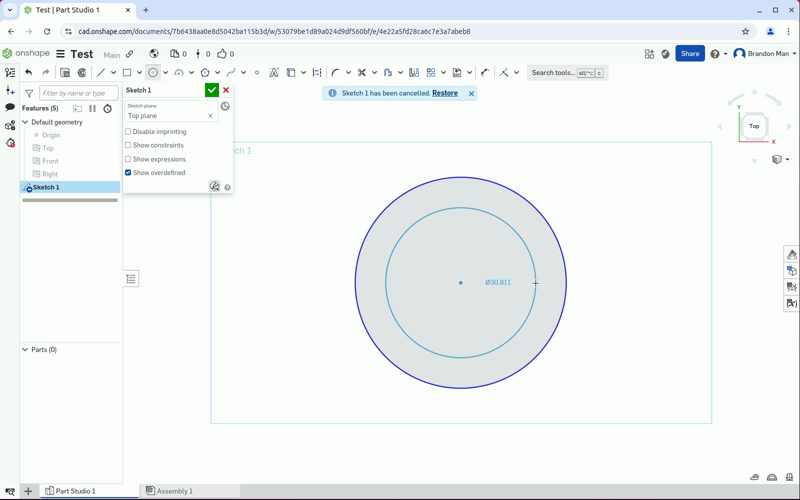
key(esc)
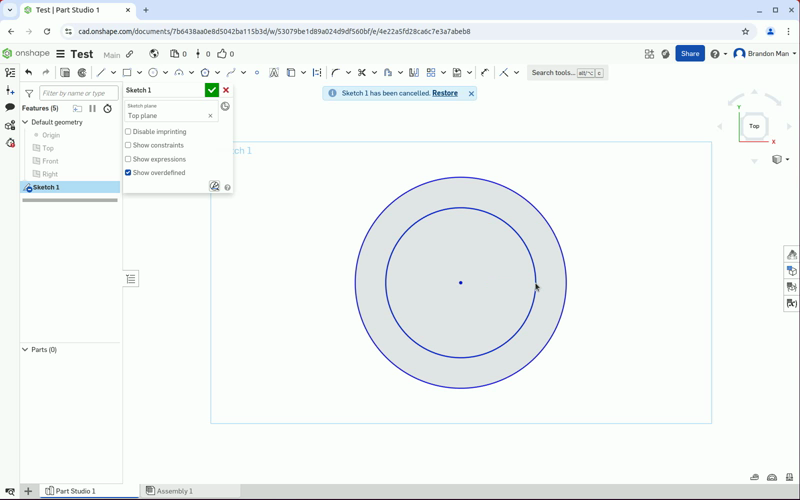
mouse_move(389, 226)
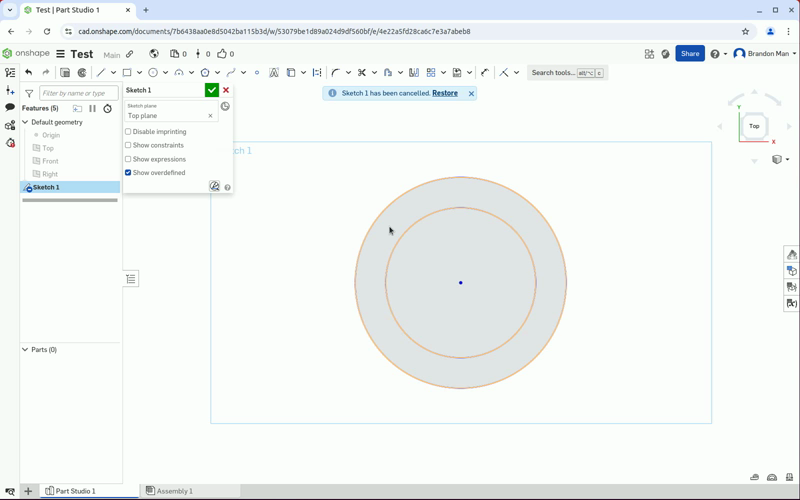
click(389, 226)
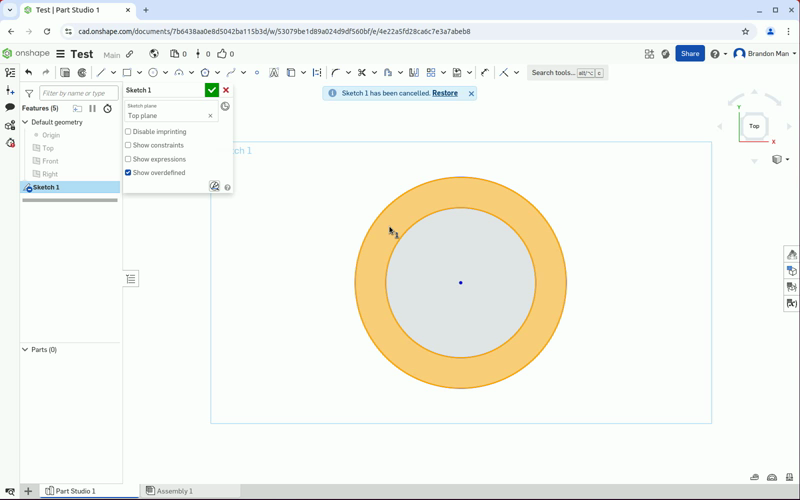
mouse_move(73, 352)
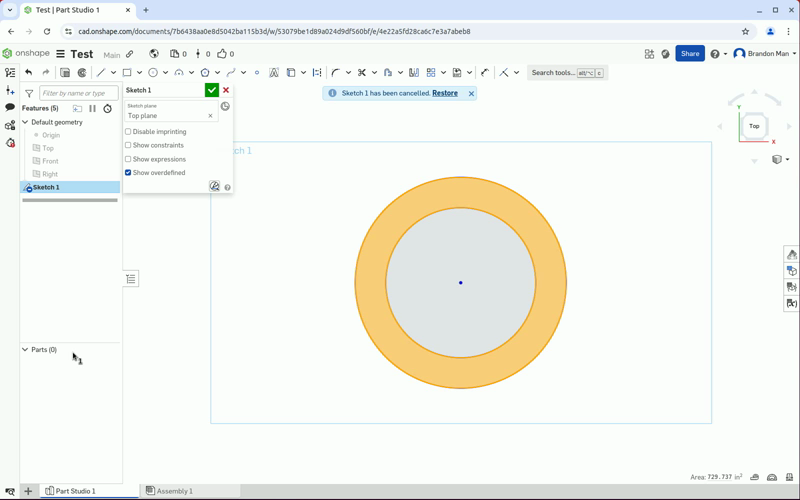
key(shift+y)
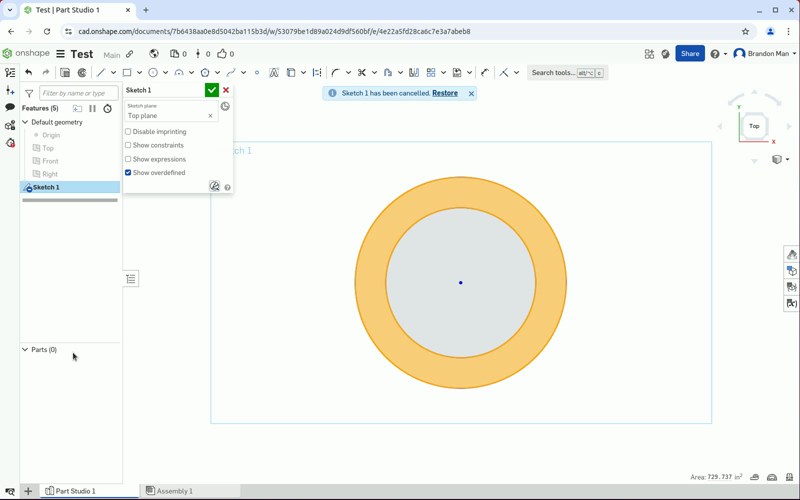
key(shift+e)
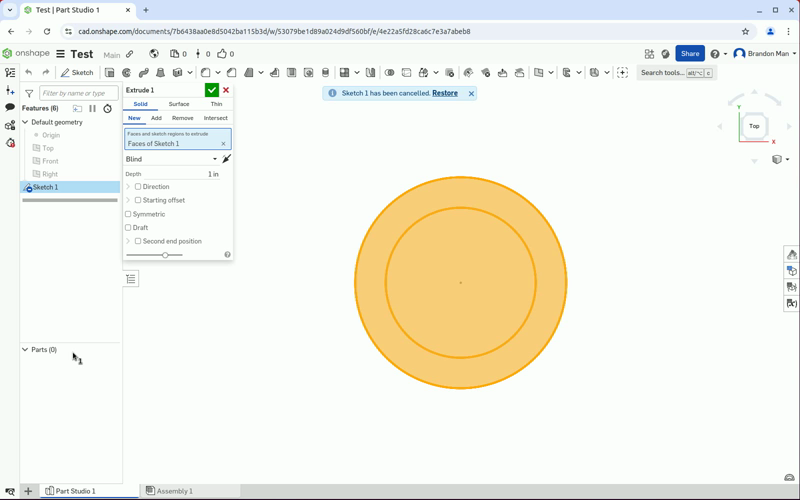
mouse_move(143, 106)
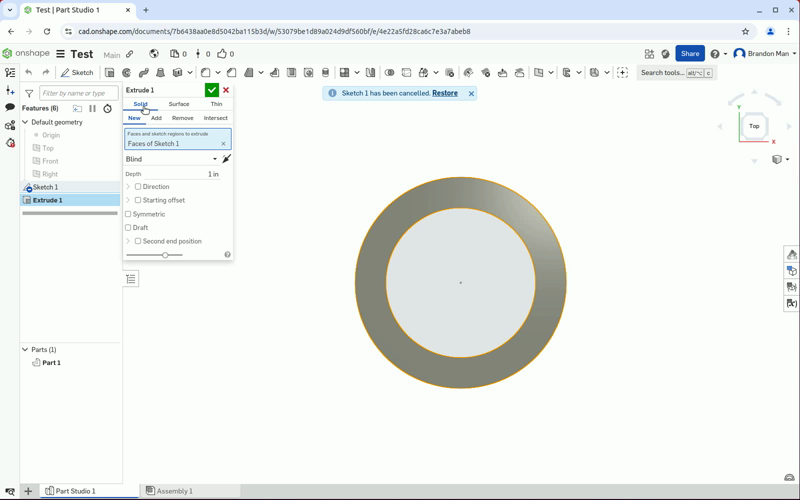
click(143, 106)
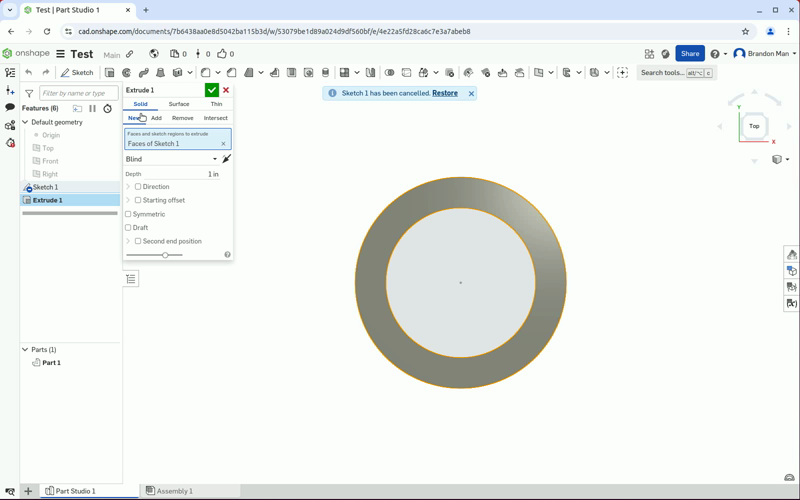
mouse_move(137, 120)
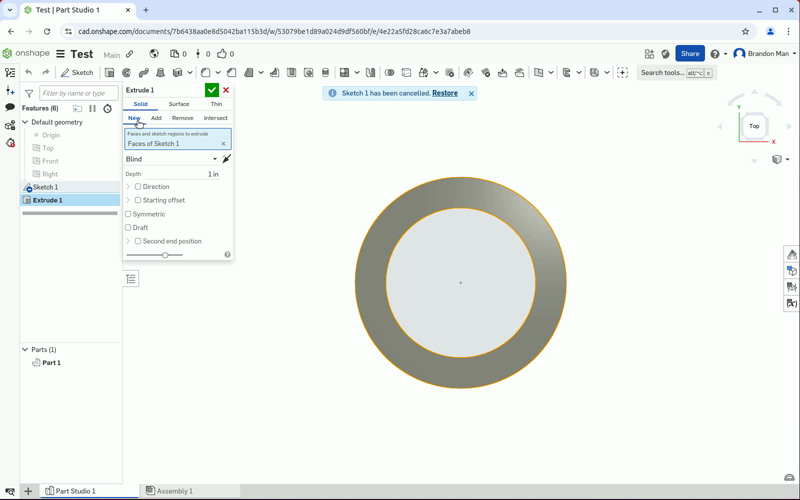
click(137, 120)
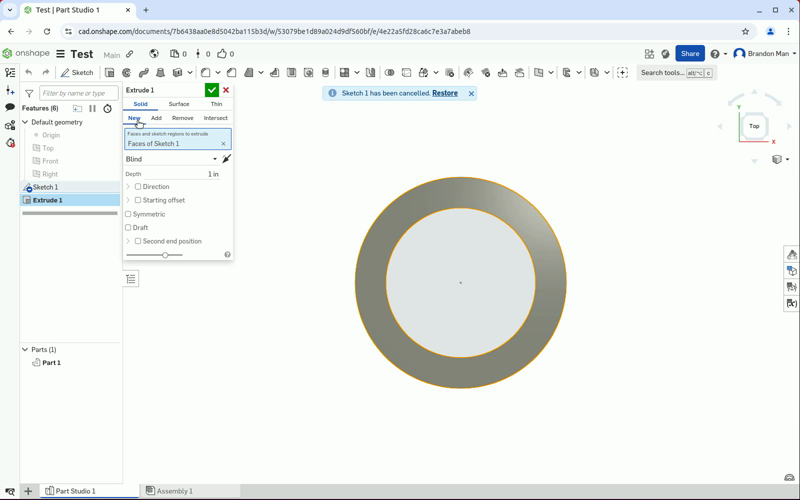
key(tab, 4)
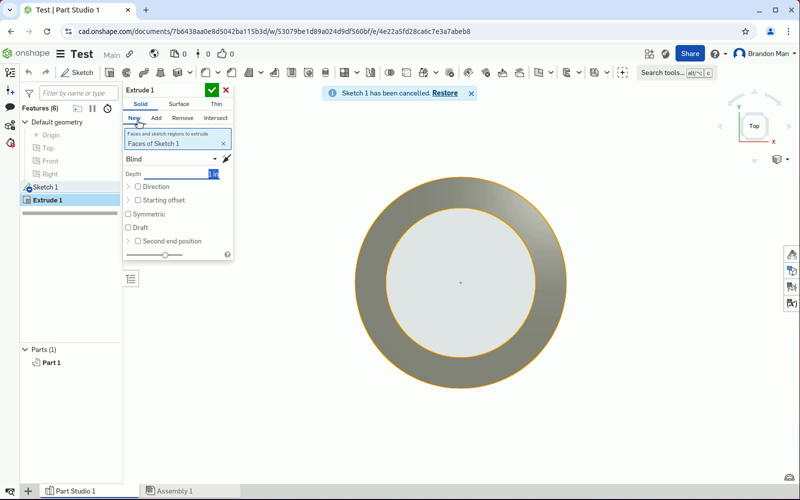
text(1.204)
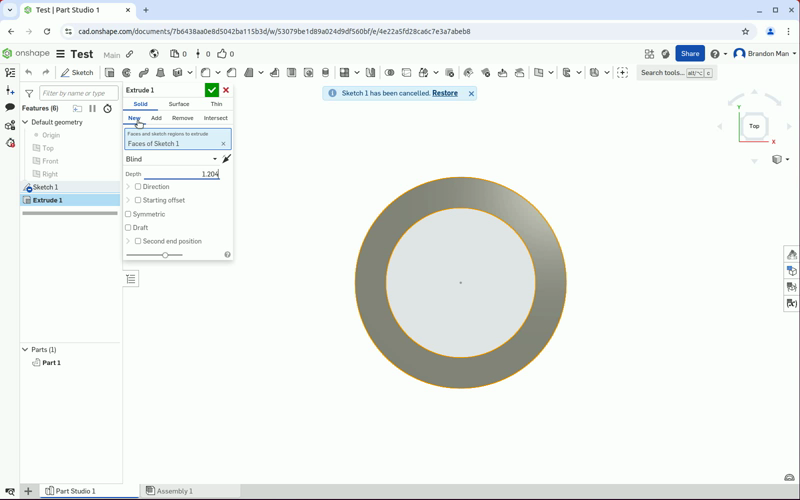
key(enter)
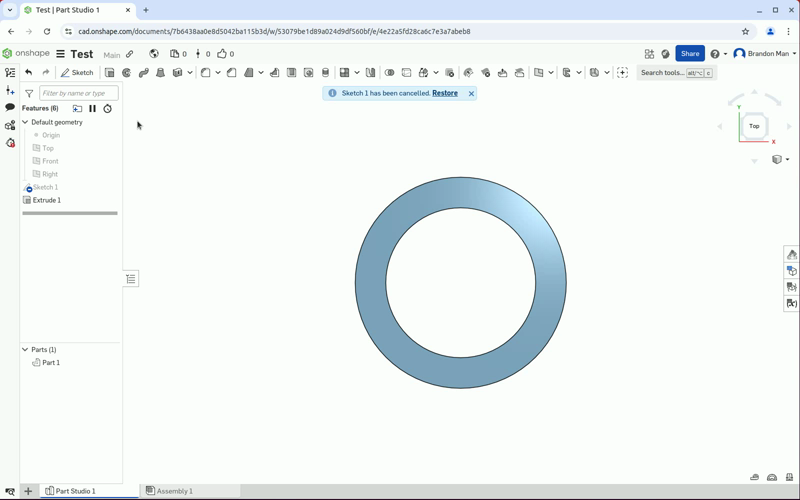
key(shift+h)
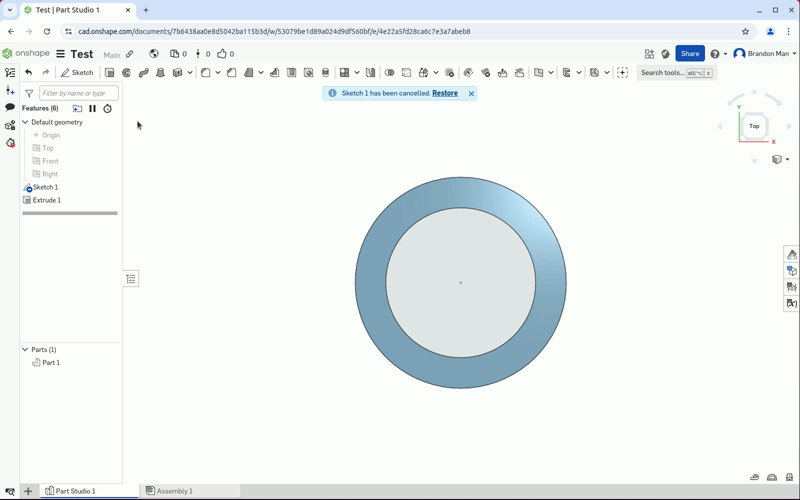
key(shift+h)
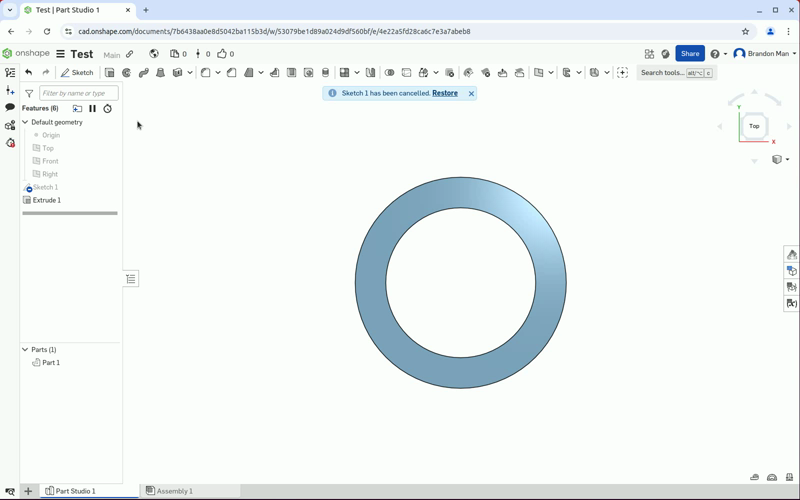
mouse_move(73, 189)
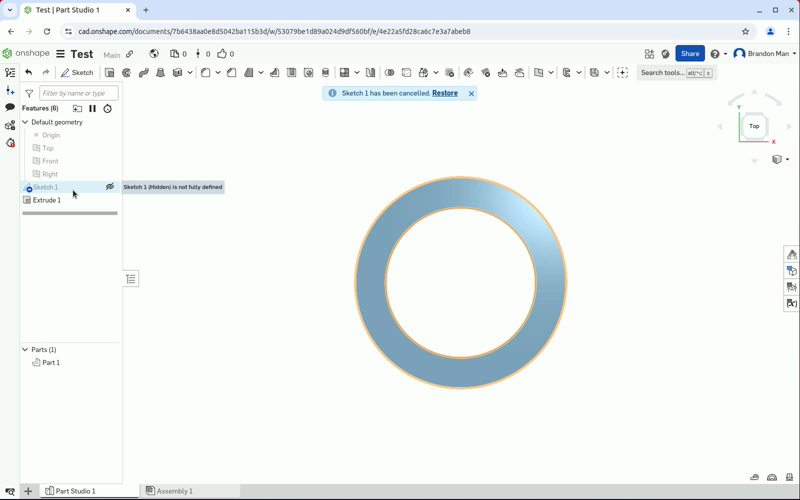
click(73, 189)
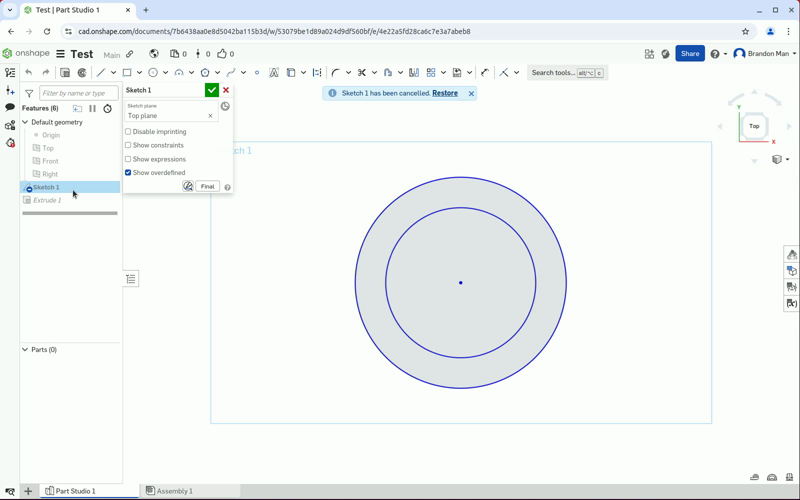
mouse_move(229, 92)
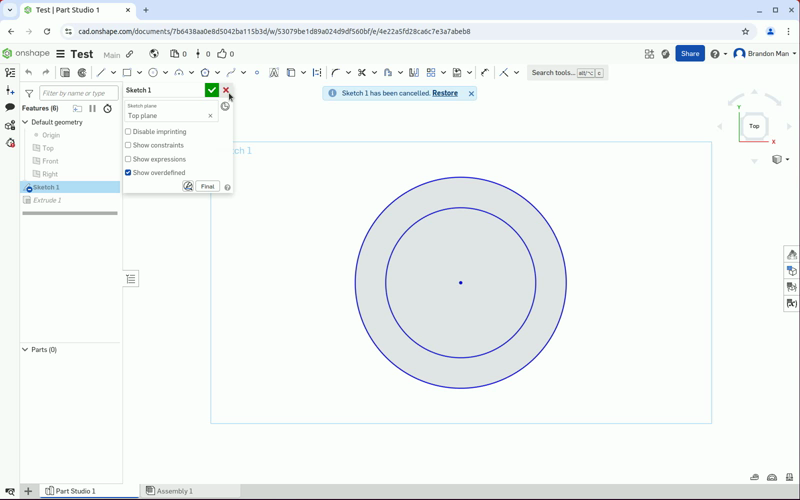
click(229, 92)
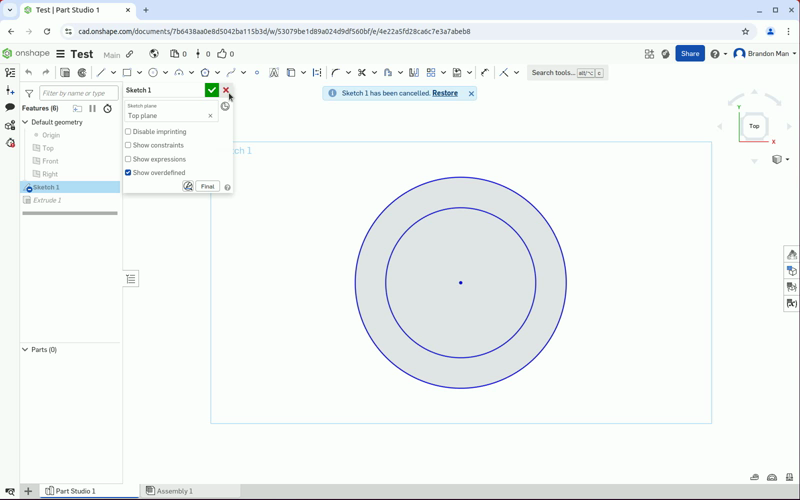
key(shift+s)
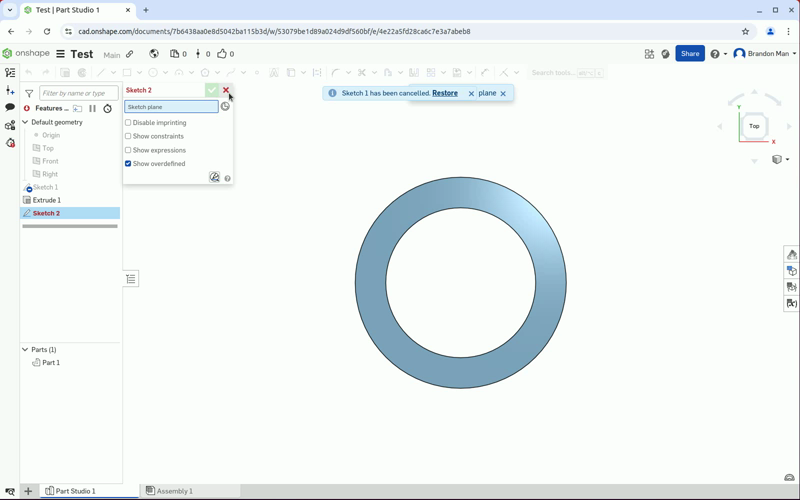
mouse_move(73, 150)
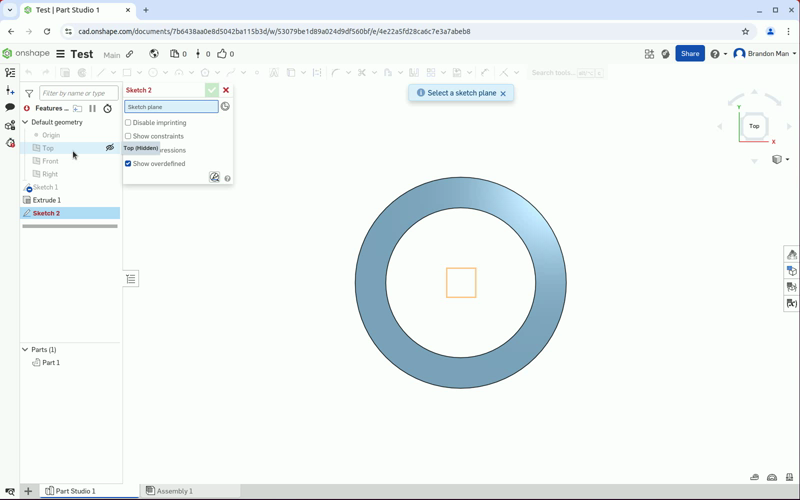
click(73, 150)
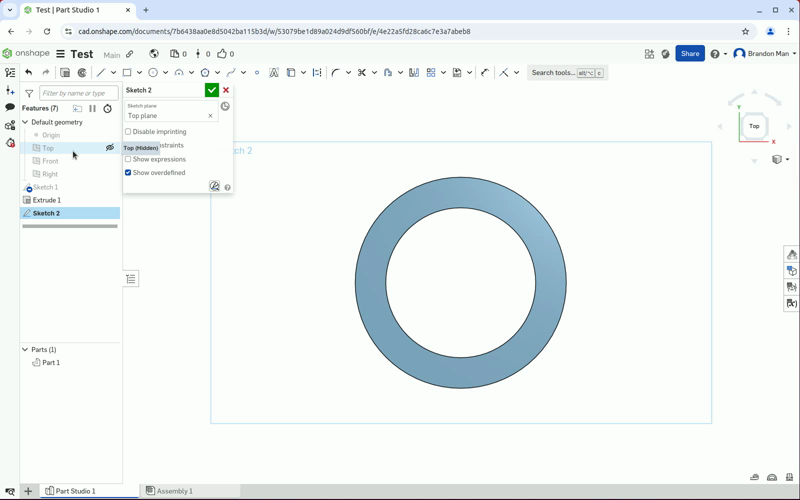
mouse_move(73, 352)
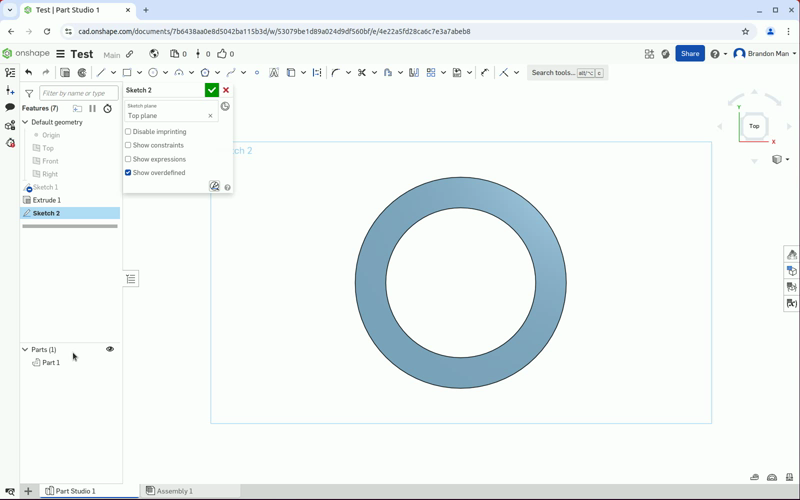
key(y)
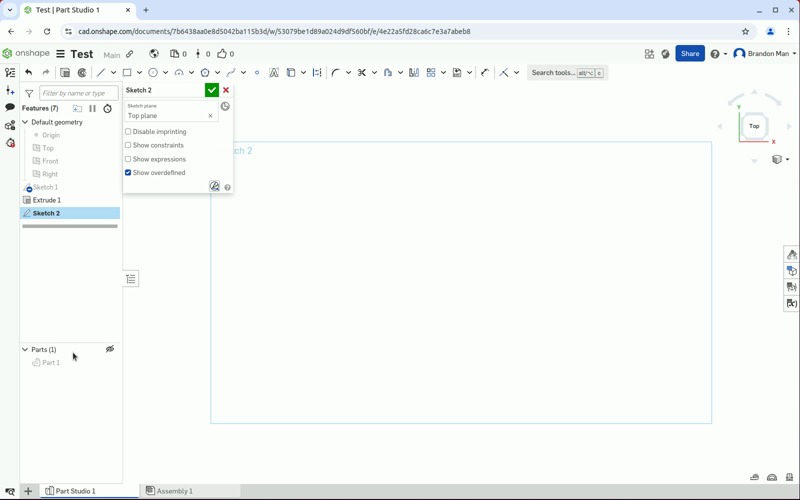
key(c)
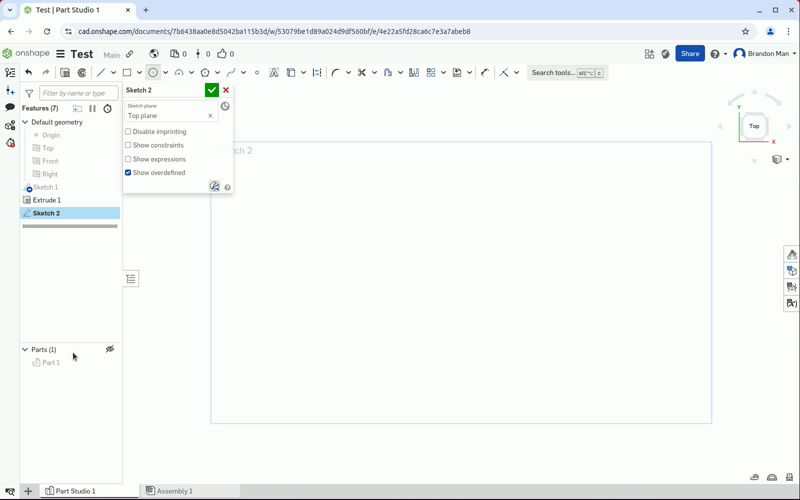
key_down(shift)
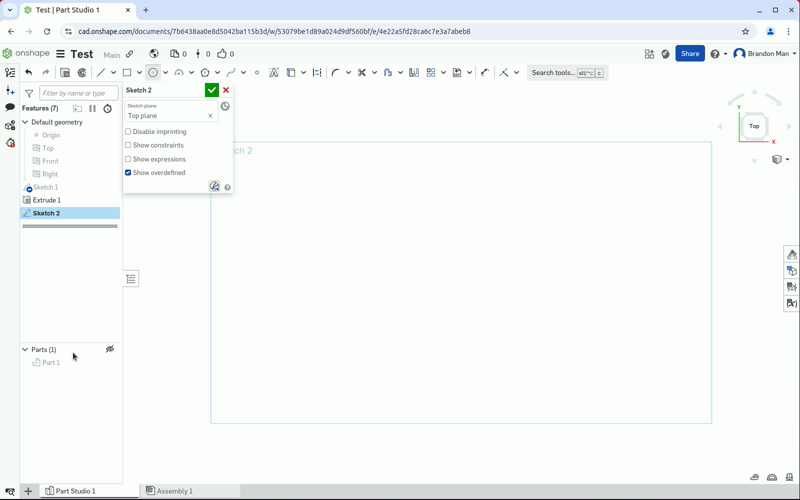
mouse_move(461, 282)
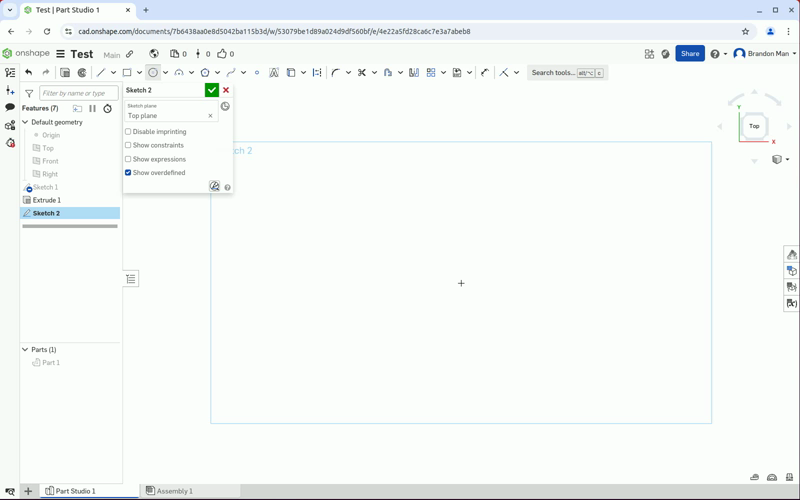
click(461, 282)
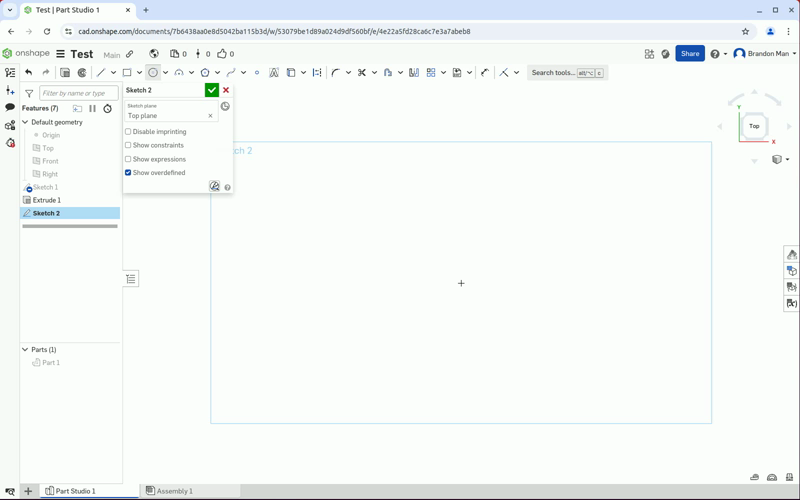
key_up(shift)
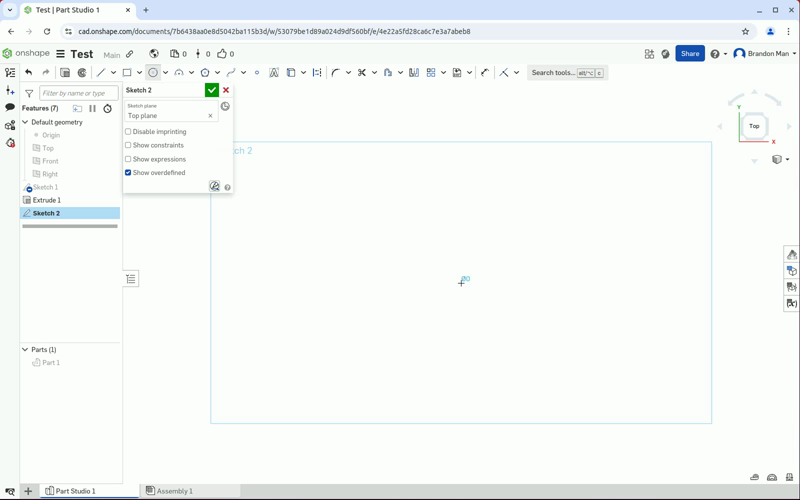
mouse_move(537, 282)
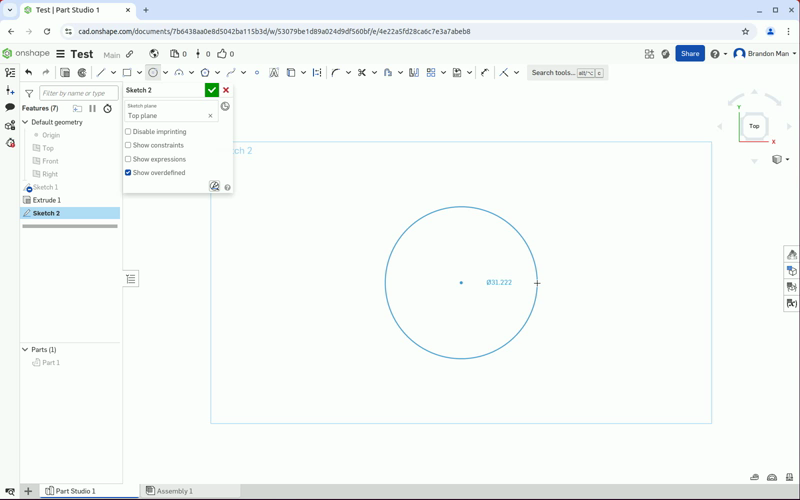
click(537, 282)
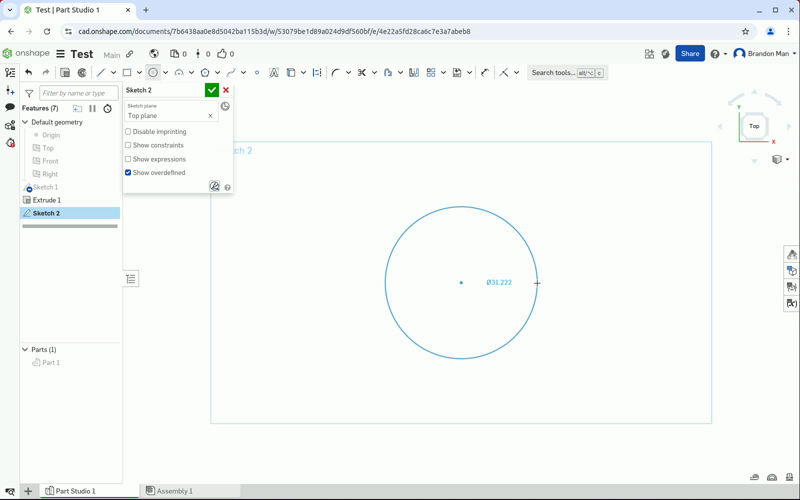
key(esc)
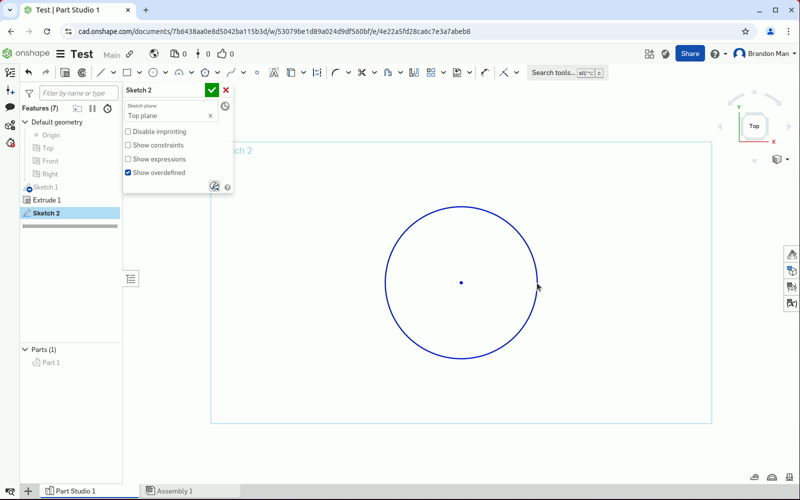
key(c)
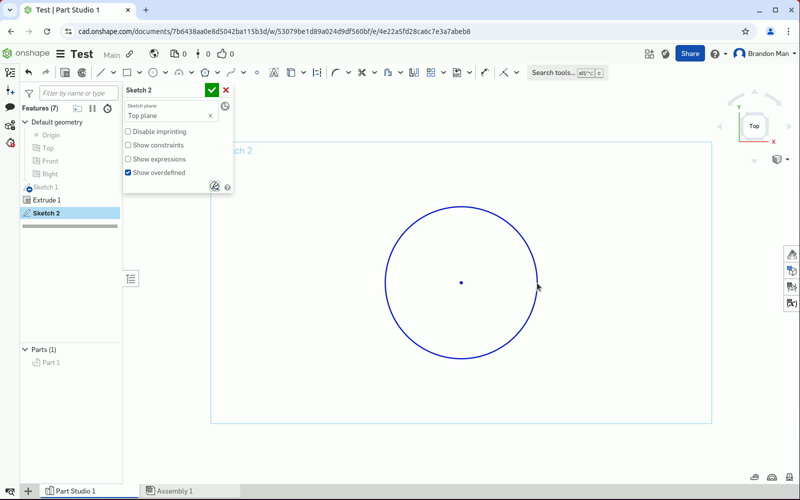
key_down(shift)
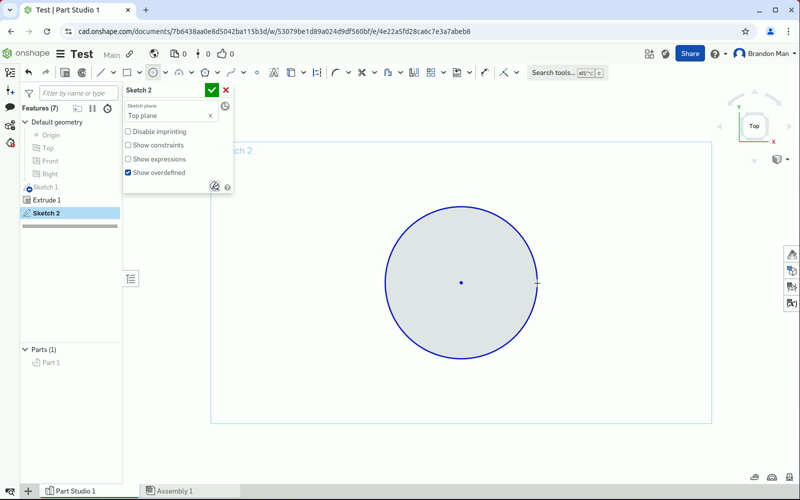
mouse_move(461, 282)
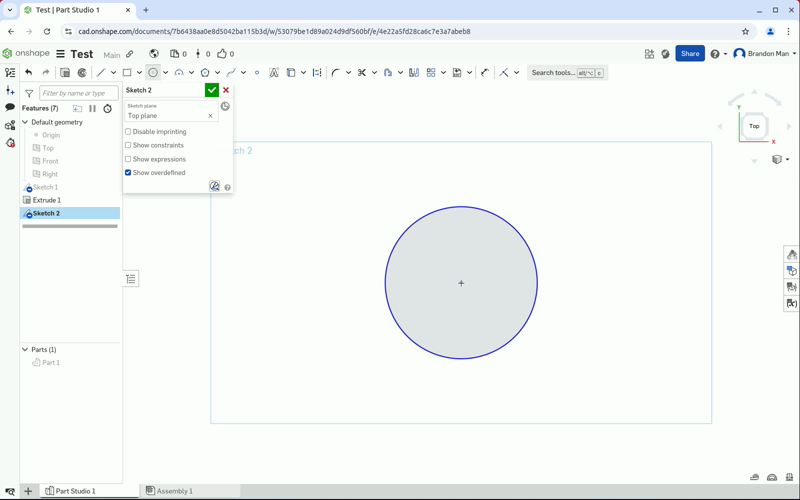
click(461, 282)
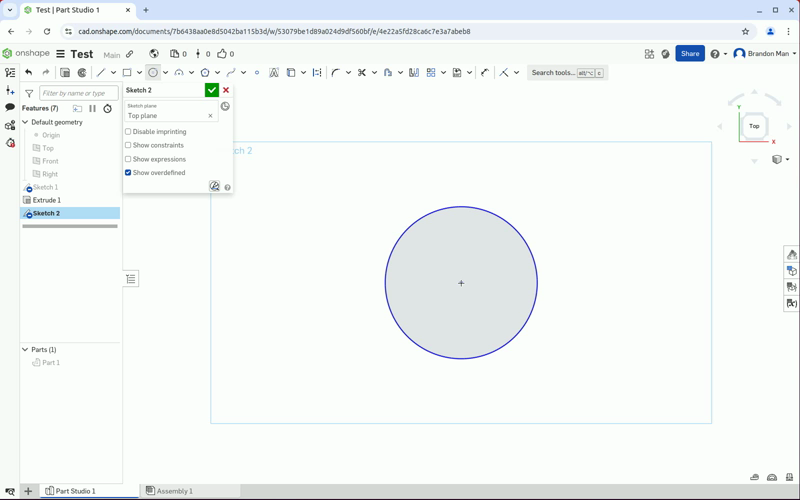
key_up(shift)
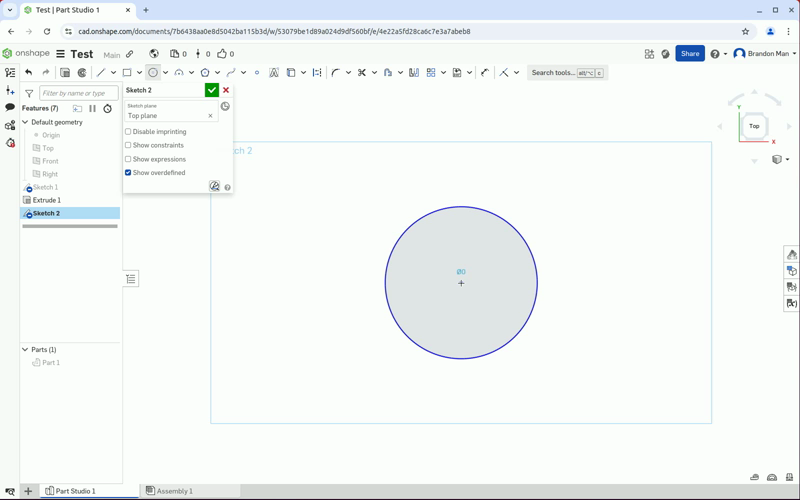
mouse_move(530, 282)
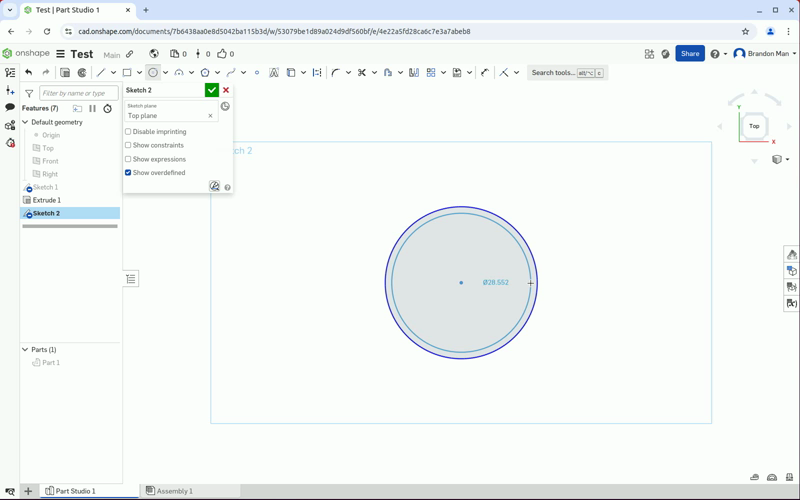
click(530, 282)
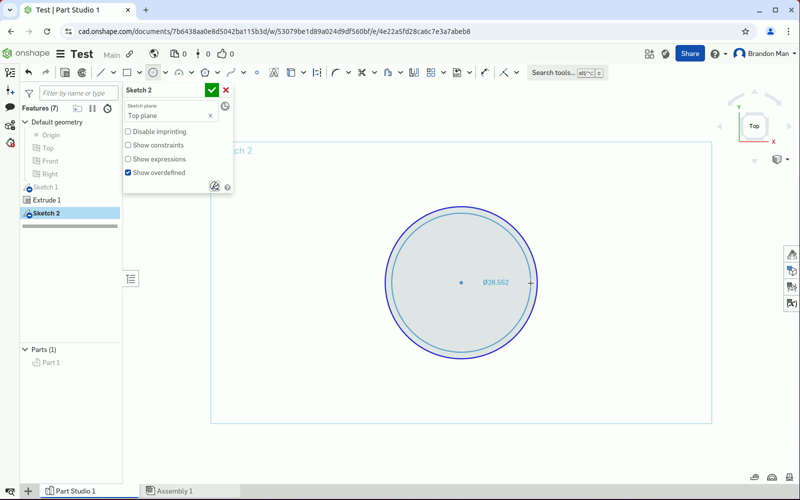
key(esc)
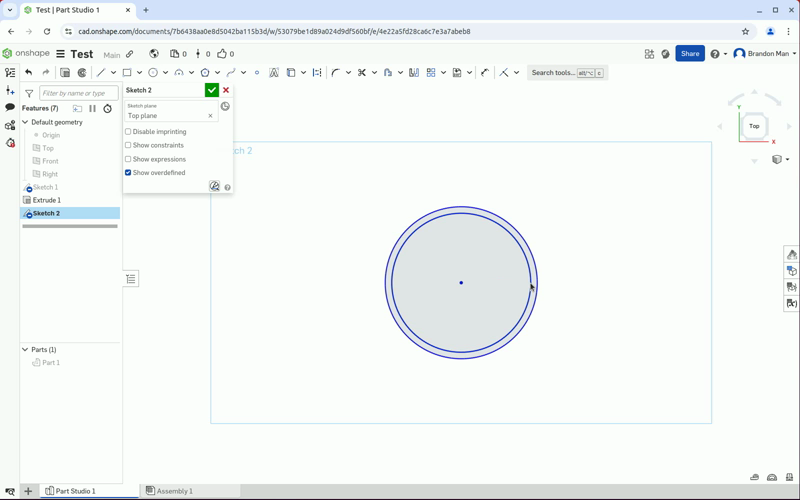
mouse_move(470, 210)
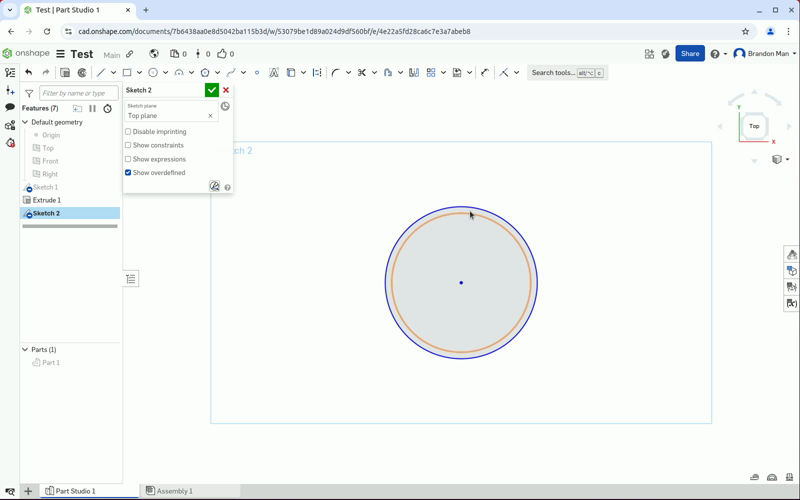
click(470, 210)
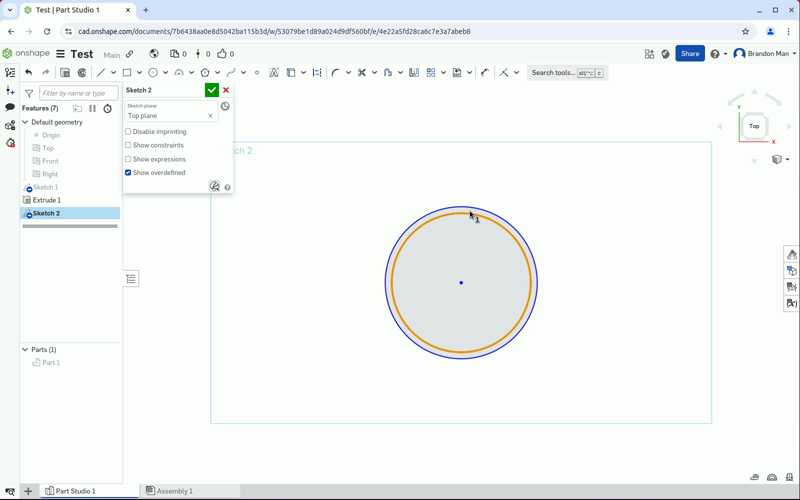
mouse_move(73, 352)
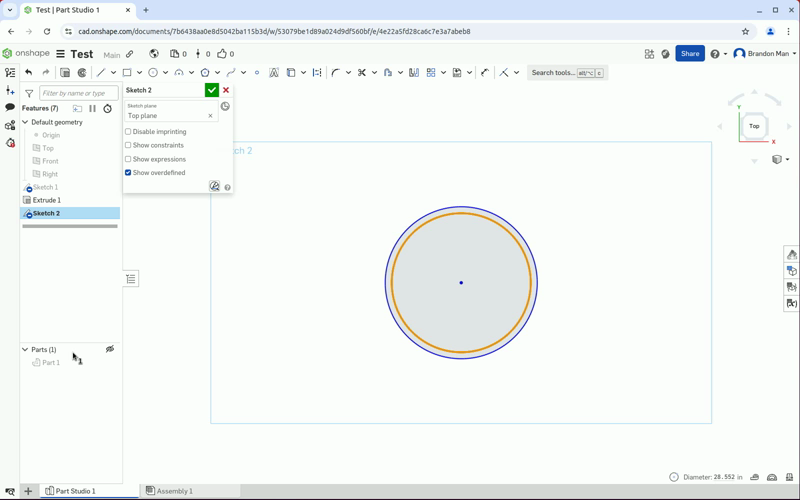
key(shift+y)
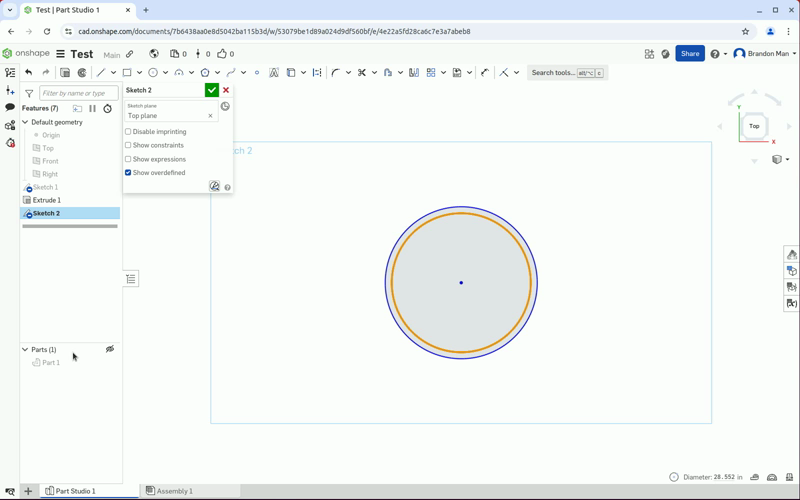
key(shift+e)
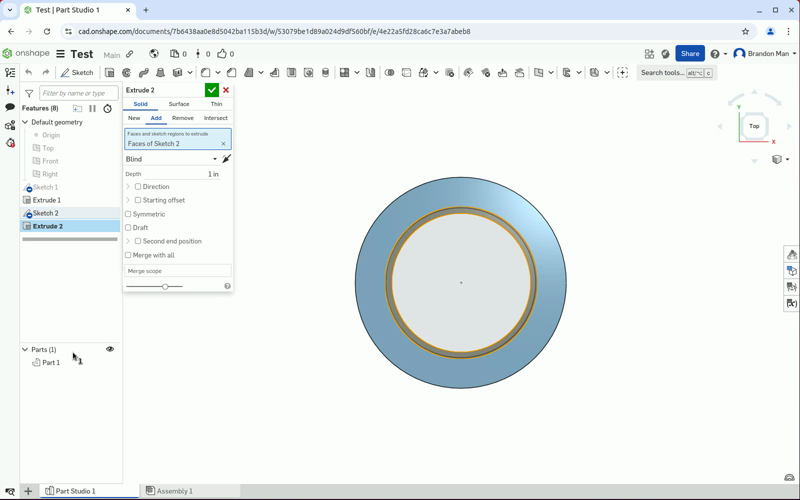
mouse_move(143, 106)
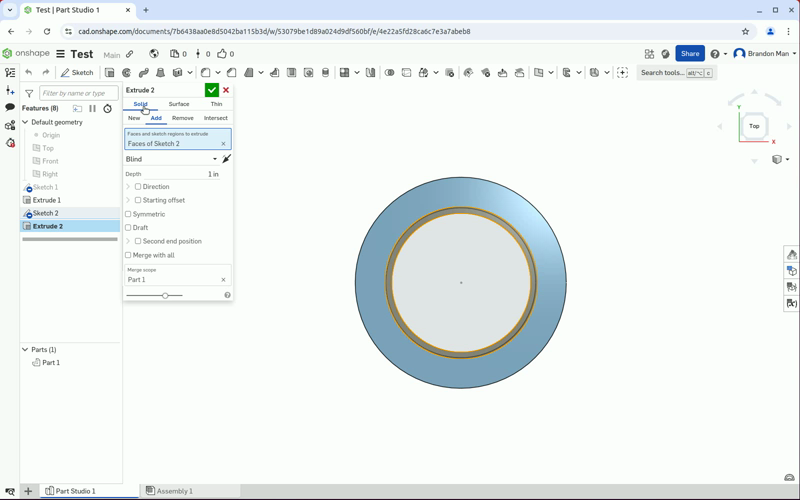
click(143, 106)
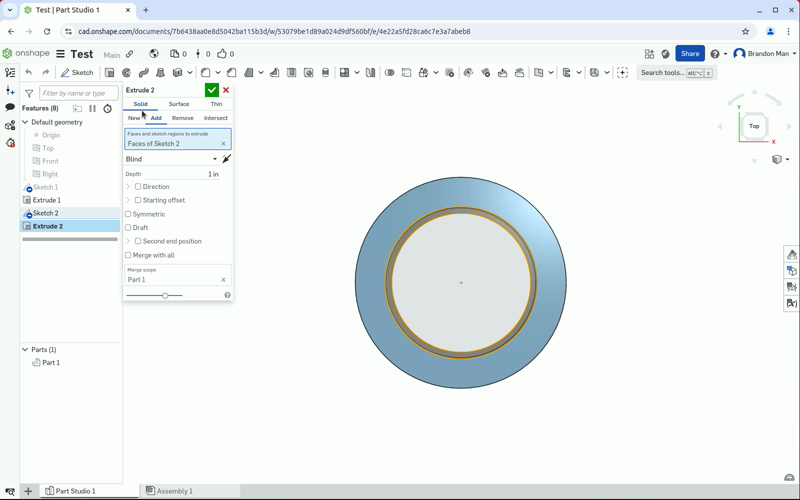
mouse_move(137, 120)
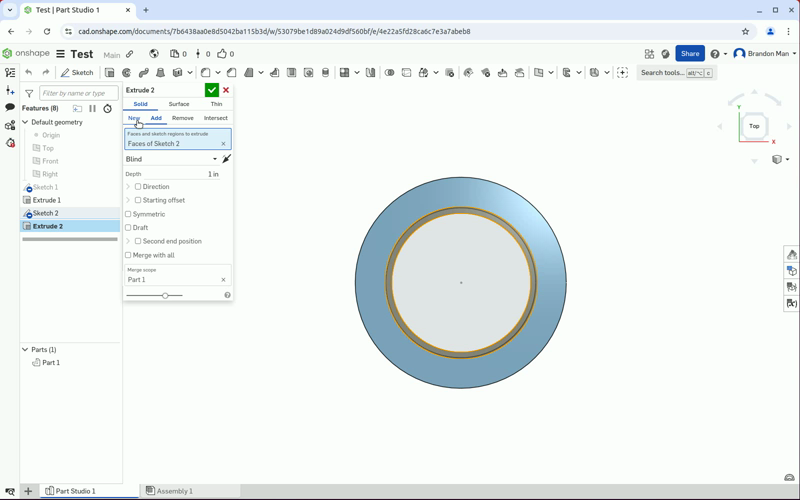
click(137, 120)
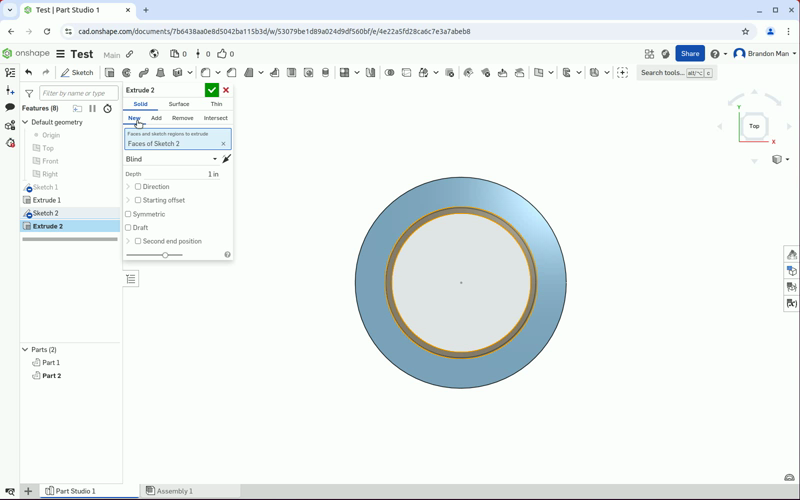
key(tab, 4)
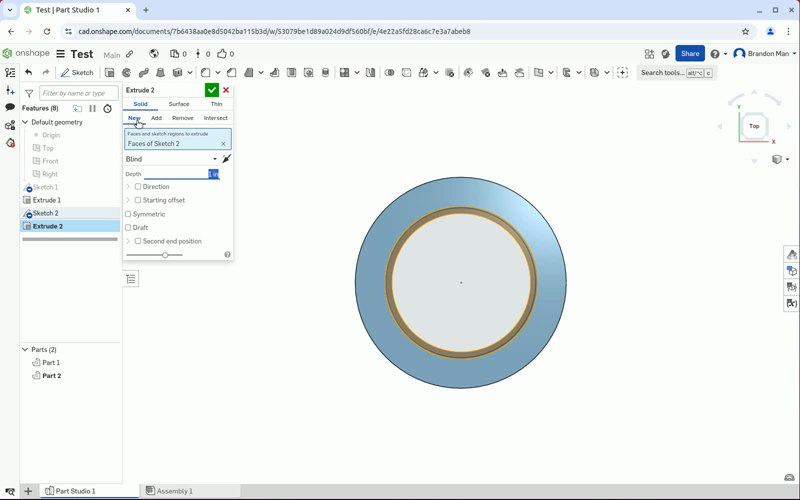
text(23.108)
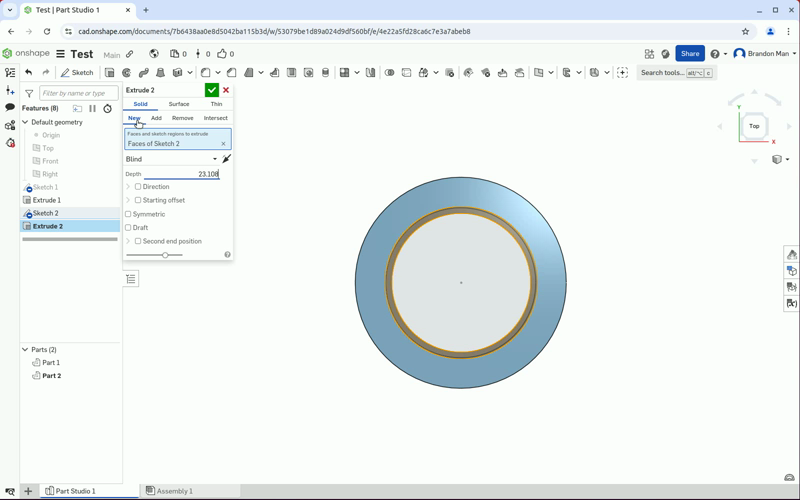
key(enter)
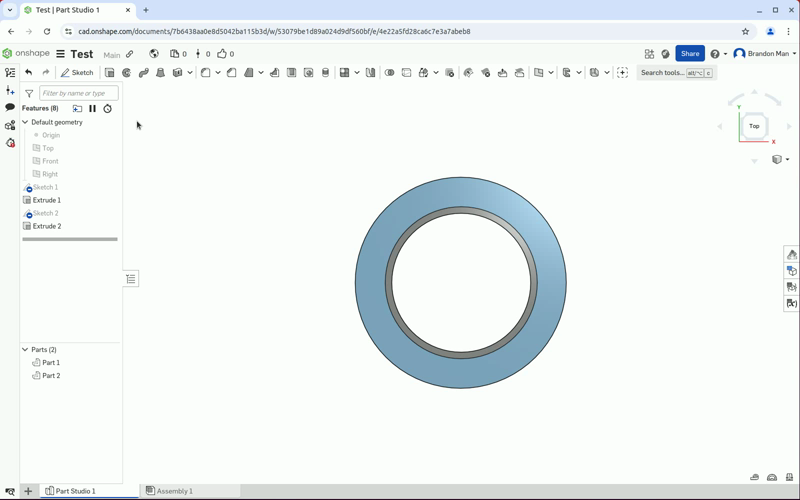
key(shift+h)
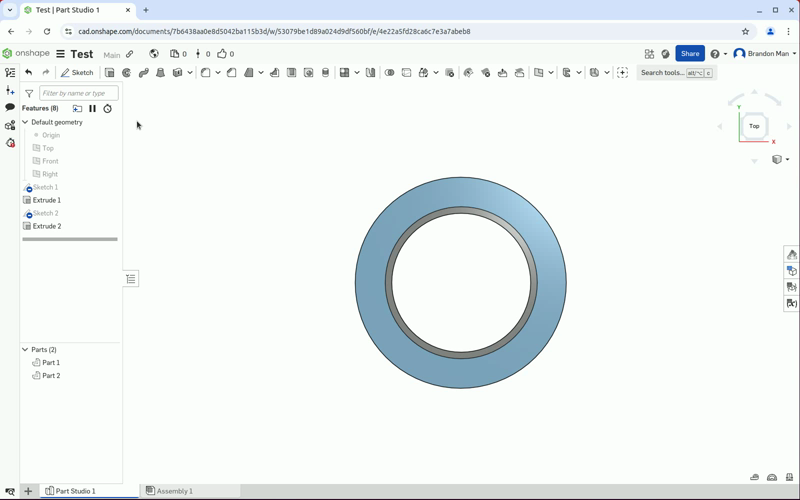
key(shift+h)
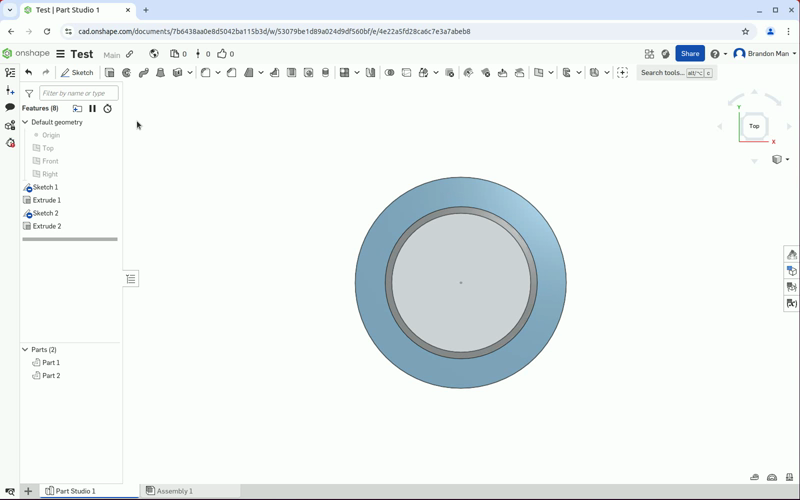
key(shift+7)
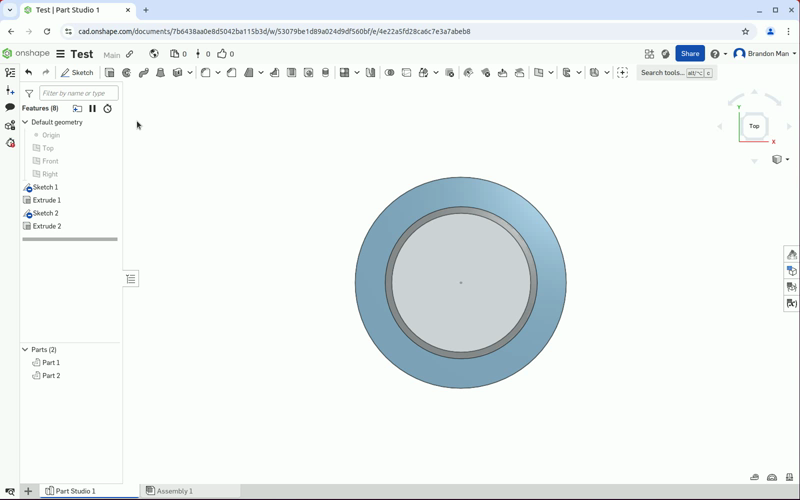
key(up, 3)
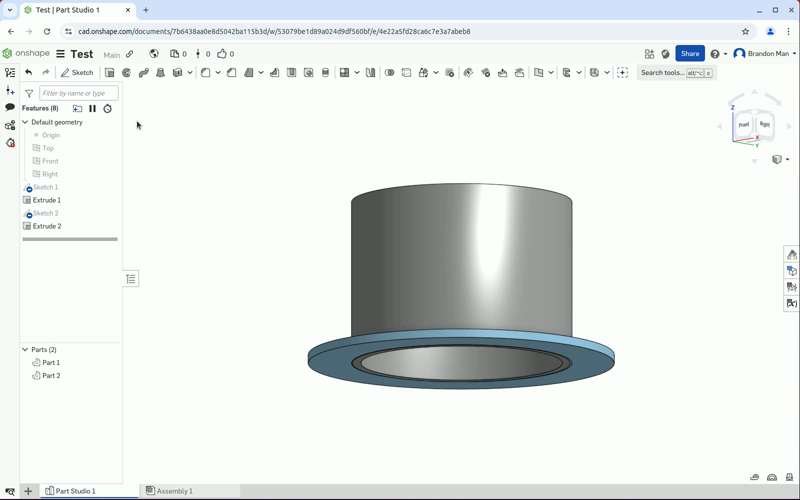
key(left, 3)
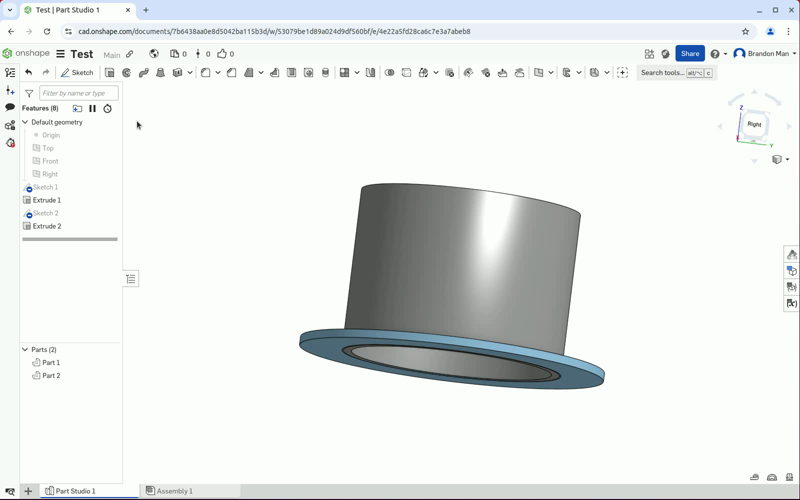
key(right, 3)
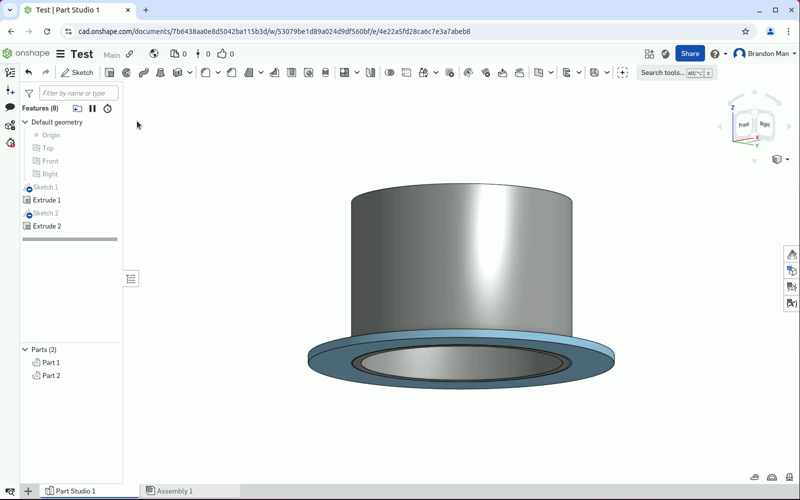
key(down, 3)
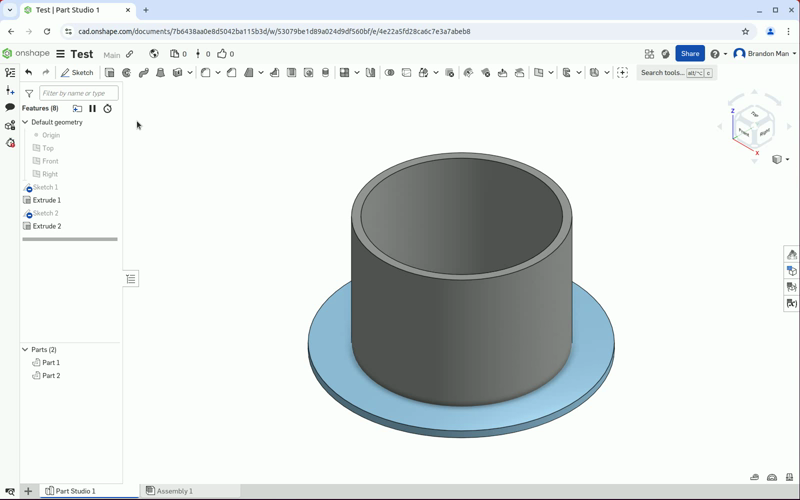
mouse_move(73, 189)
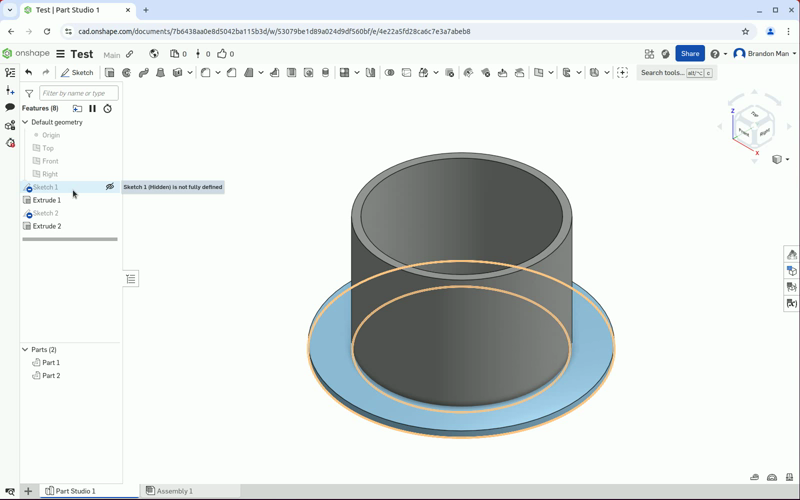
click(73, 189)